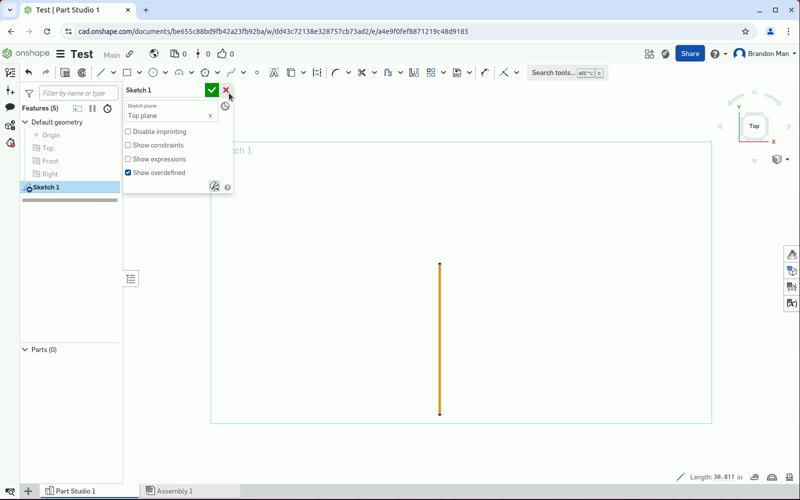
key(shift+h)
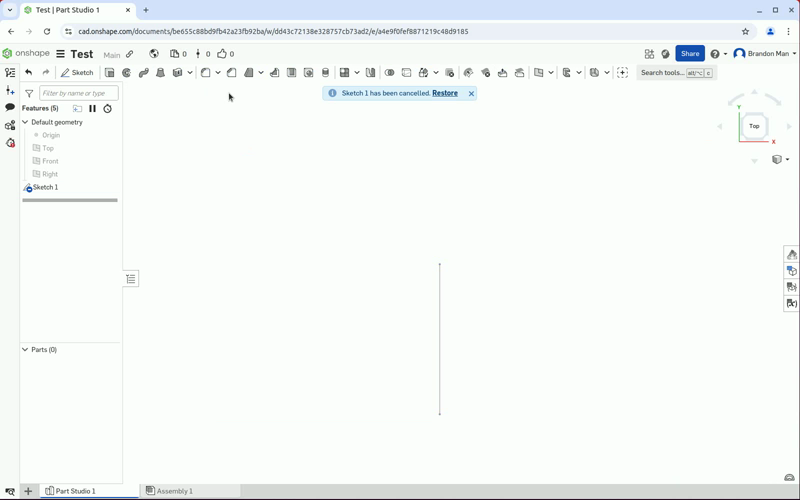
key(shift+s)
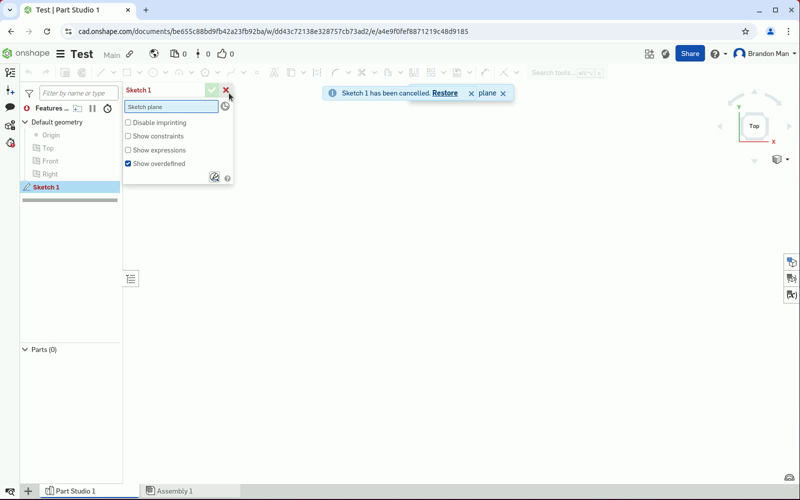
mouse_move(73, 150)
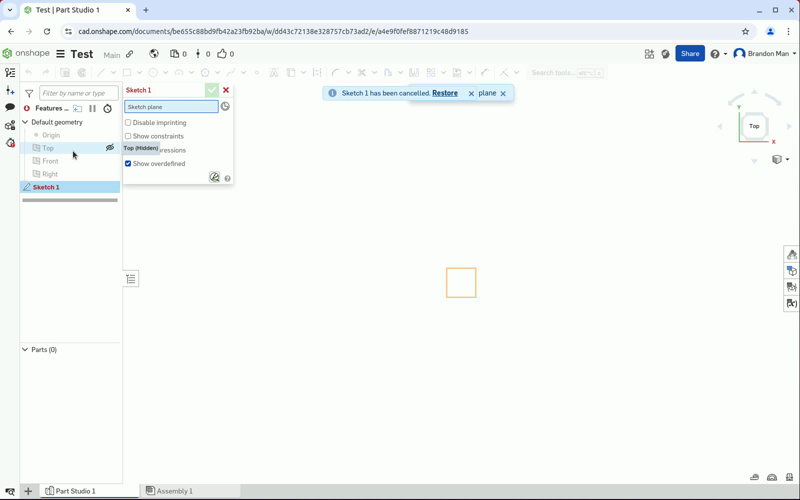
click(73, 150)
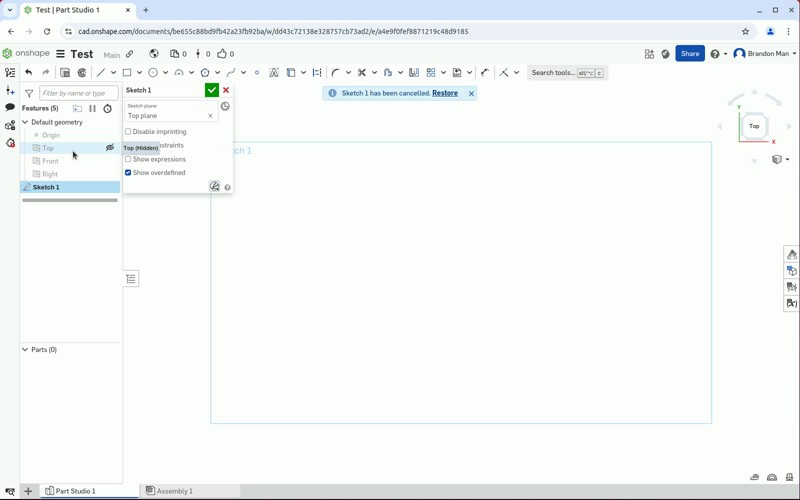
mouse_move(73, 352)
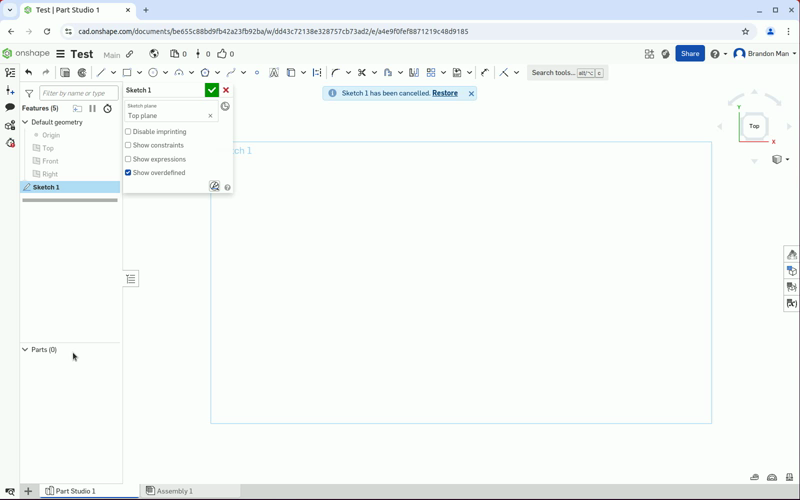
key(y)
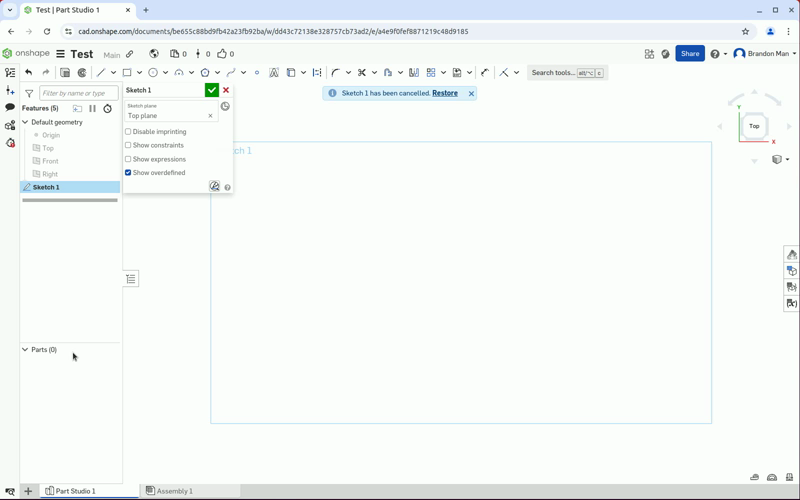
key(c)
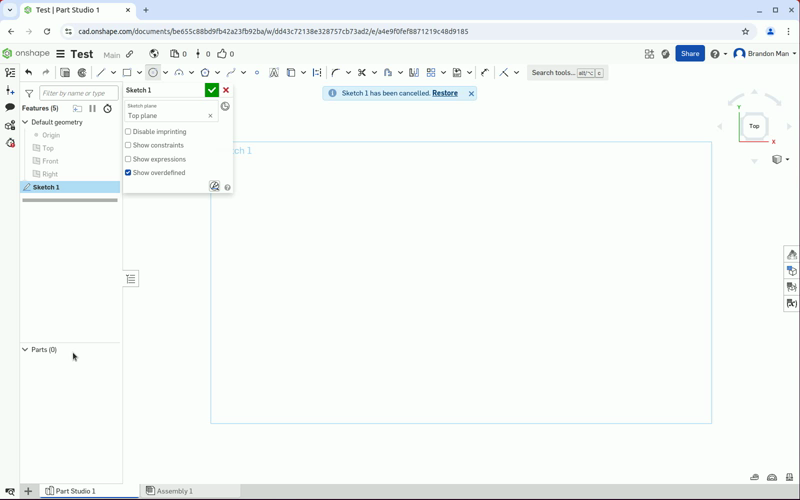
key_down(shift)
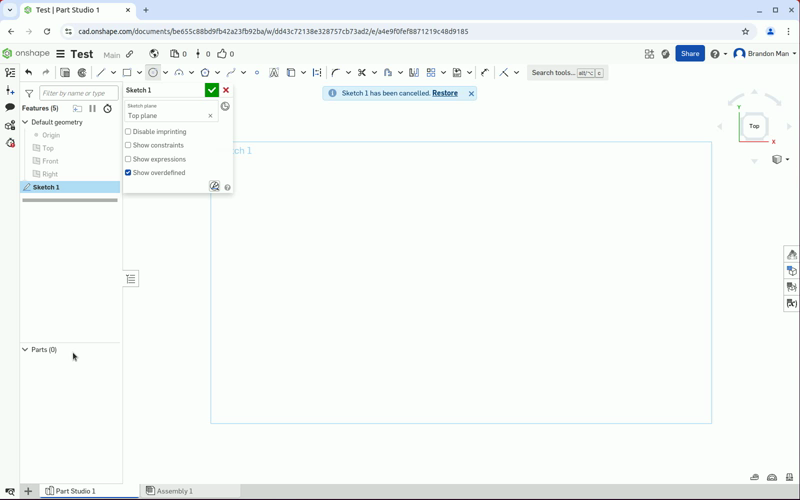
mouse_move(461, 282)
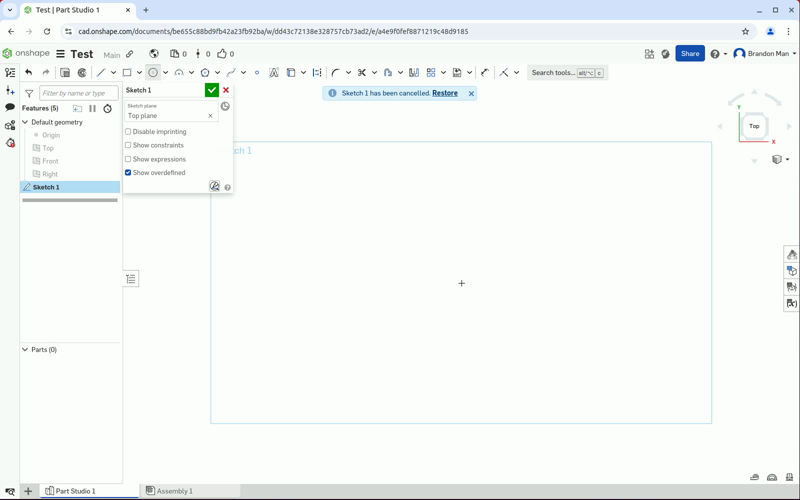
click(461, 282)
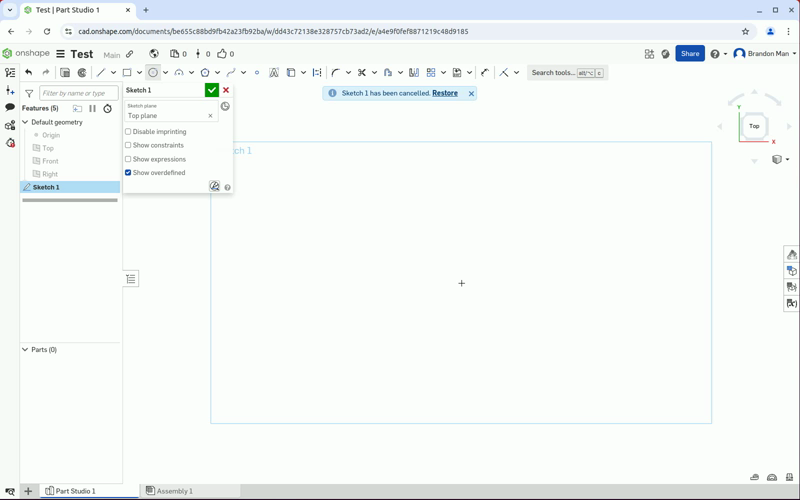
key_up(shift)
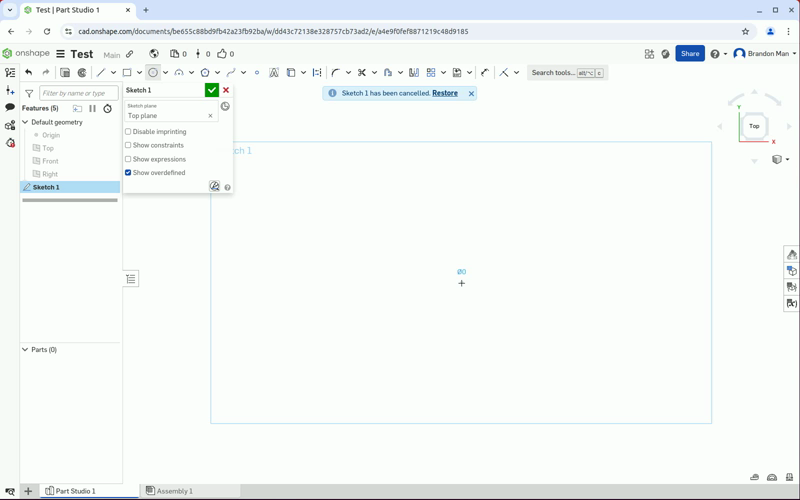
mouse_move(560, 282)
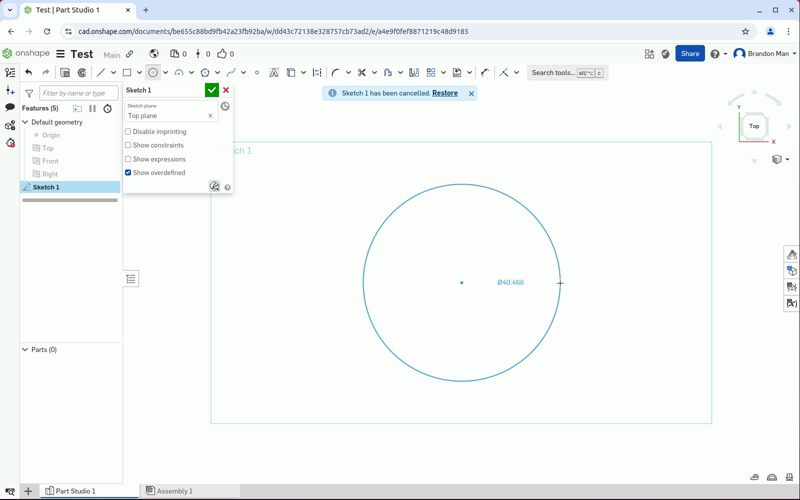
click(560, 282)
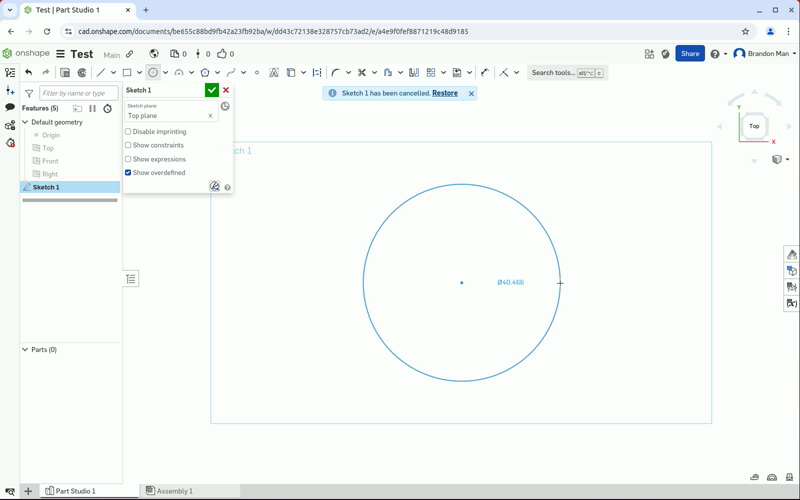
key(esc)
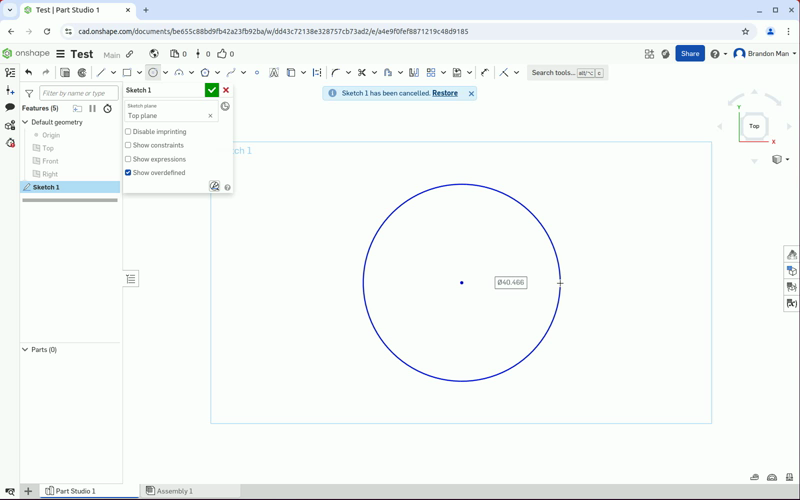
key(c)
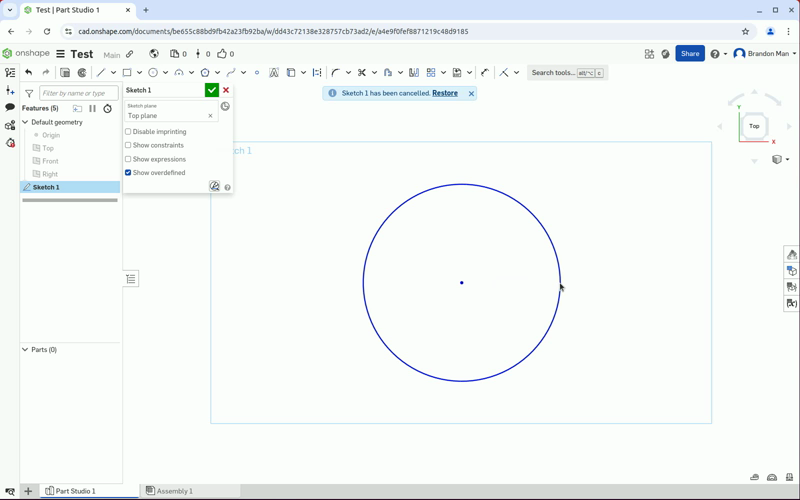
key_down(shift)
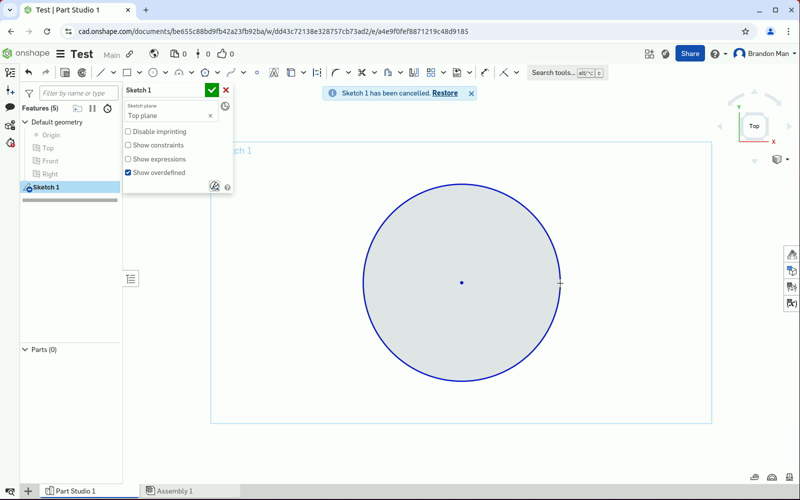
mouse_move(461, 282)
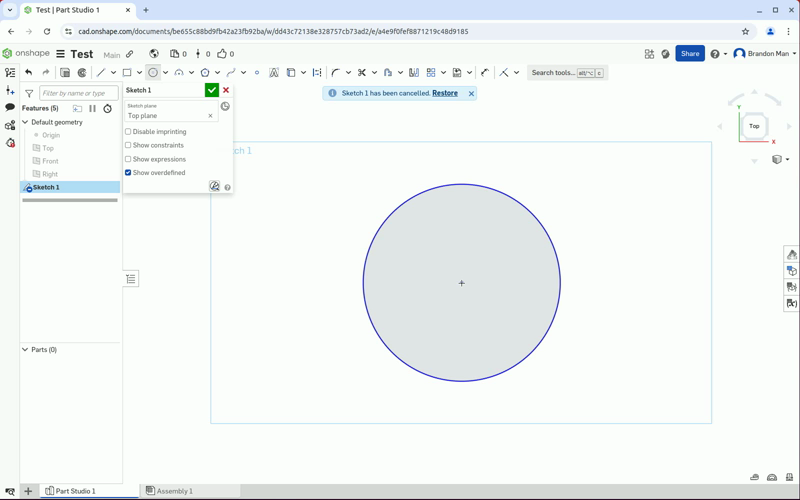
click(461, 282)
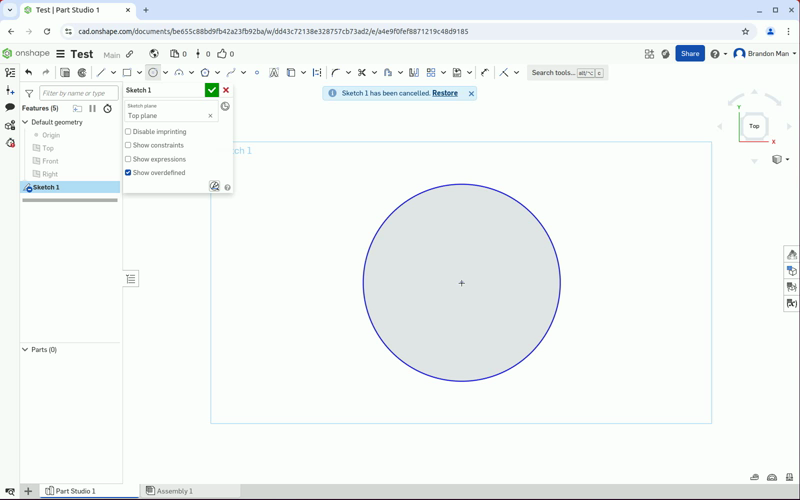
key_up(shift)
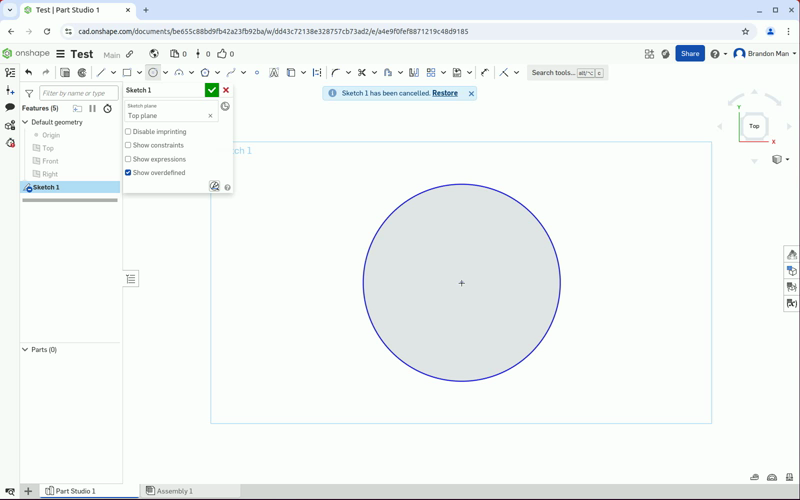
mouse_move(490, 282)
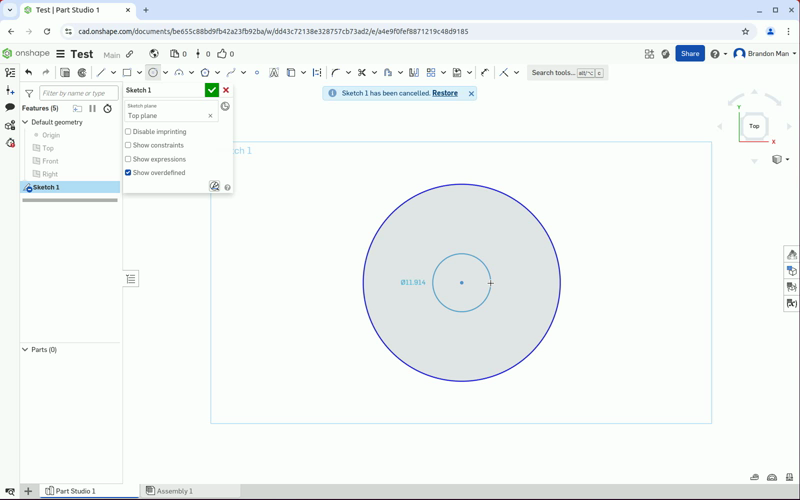
click(490, 282)
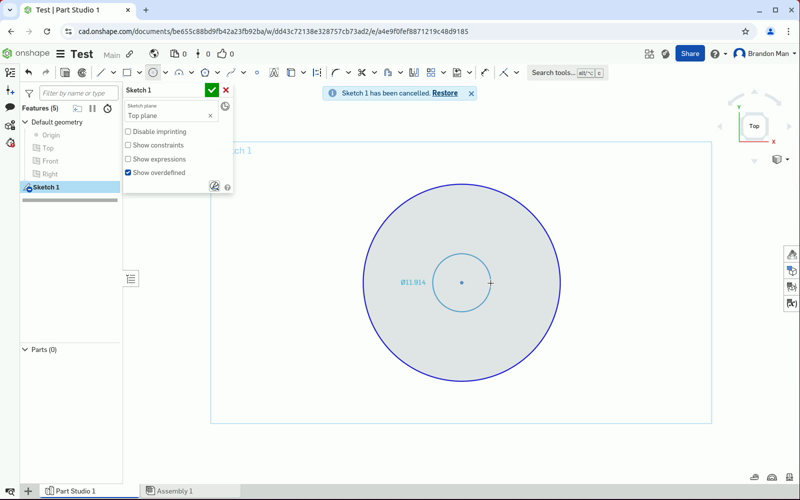
key(esc)
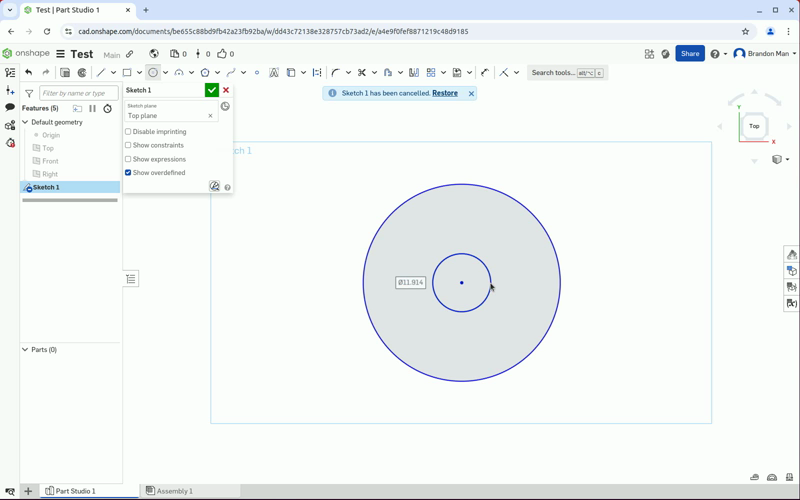
mouse_move(405, 287)
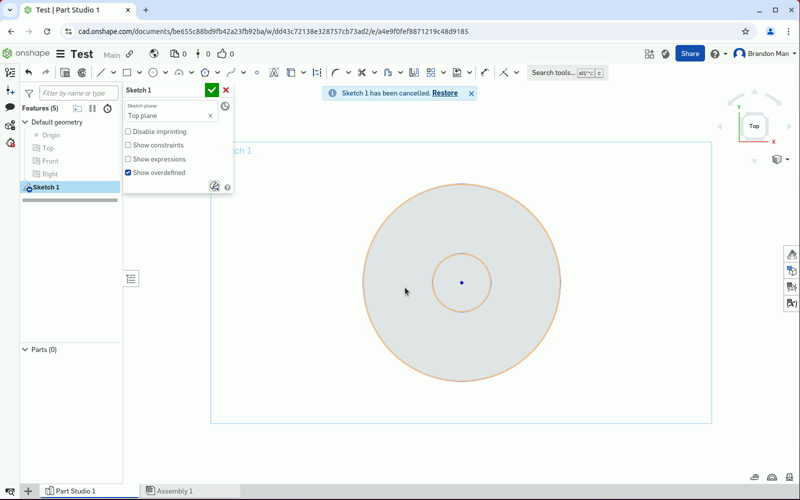
click(405, 287)
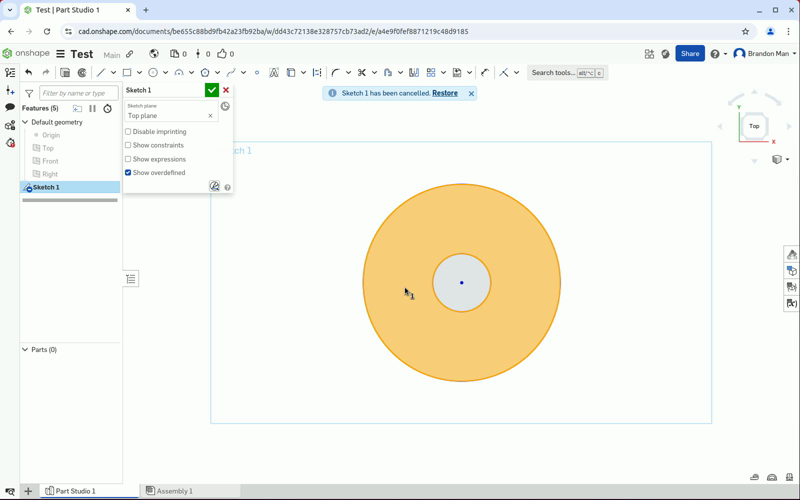
mouse_move(73, 352)
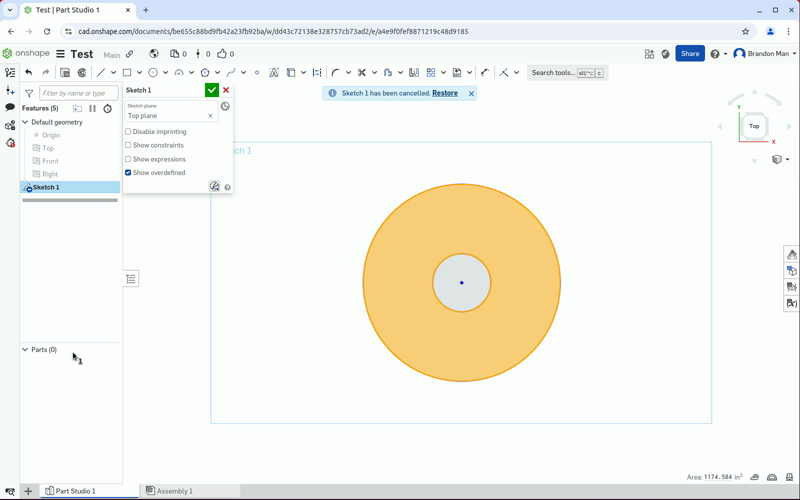
key(shift+y)
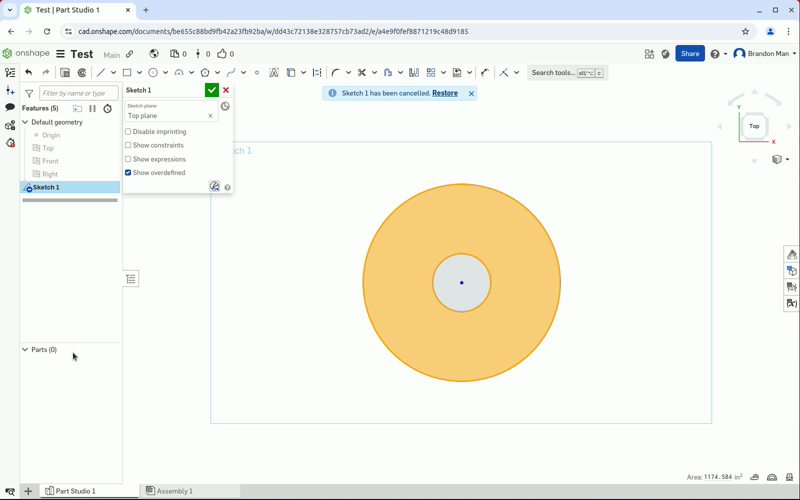
key(shift+e)
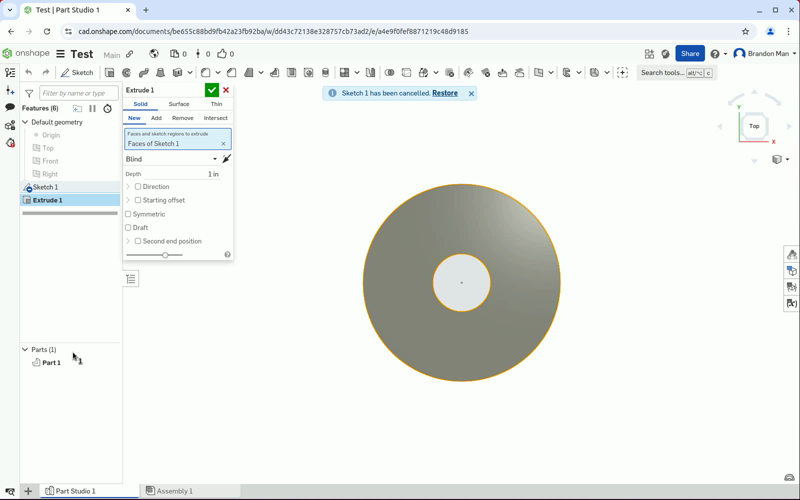
mouse_move(143, 106)
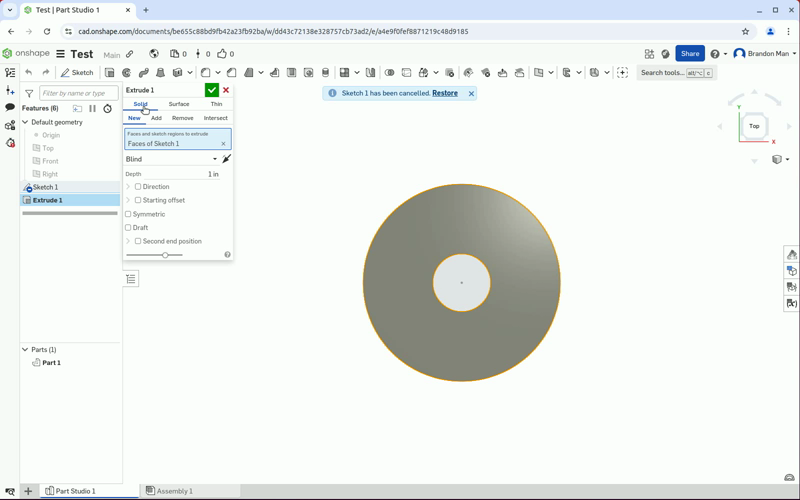
click(143, 106)
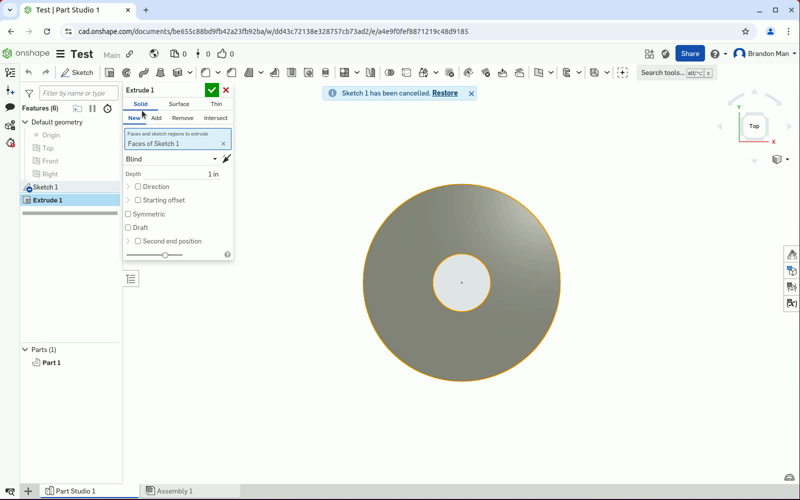
mouse_move(137, 120)
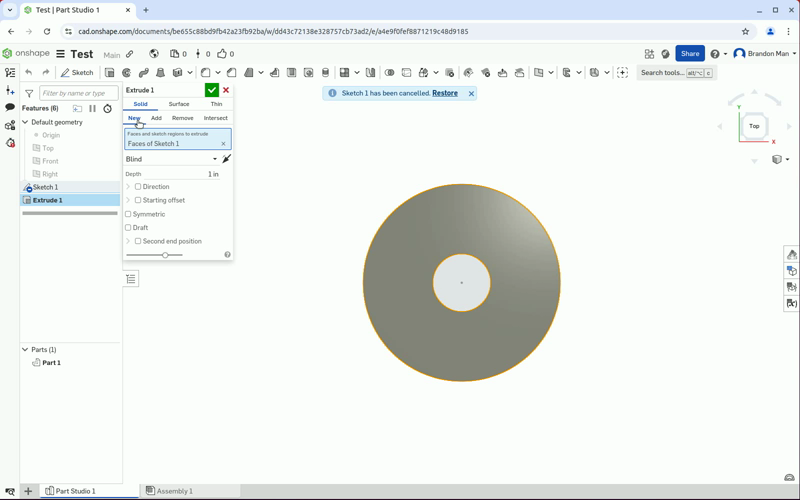
click(137, 120)
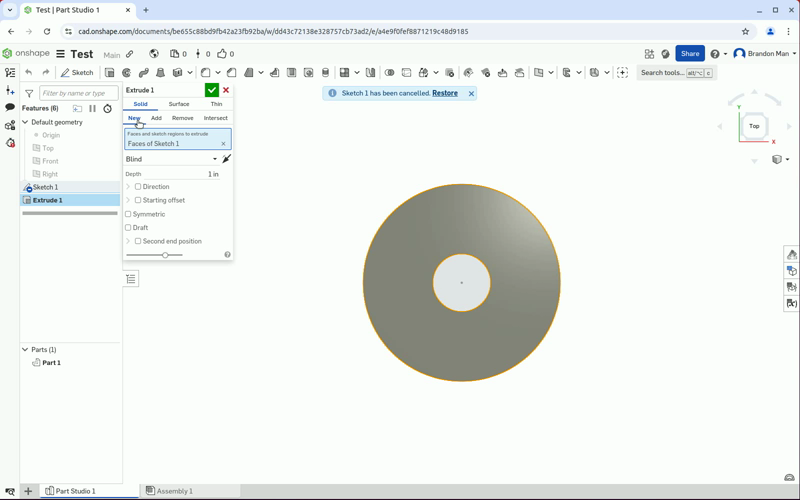
key(tab, 4)
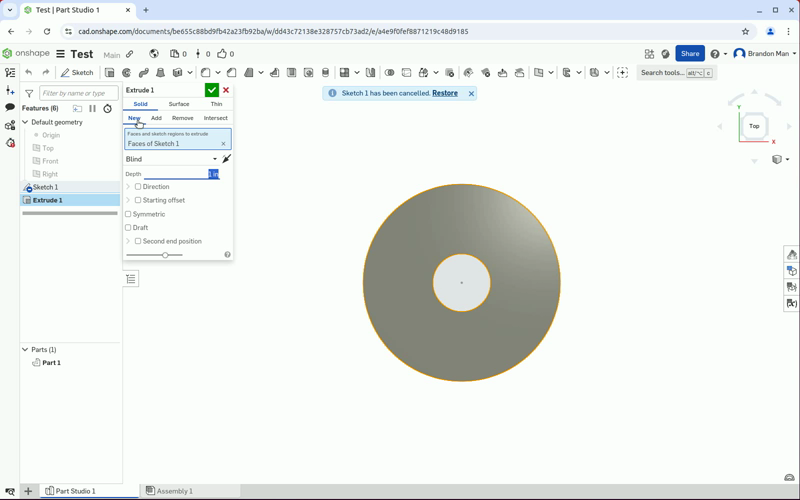
text(16.128)
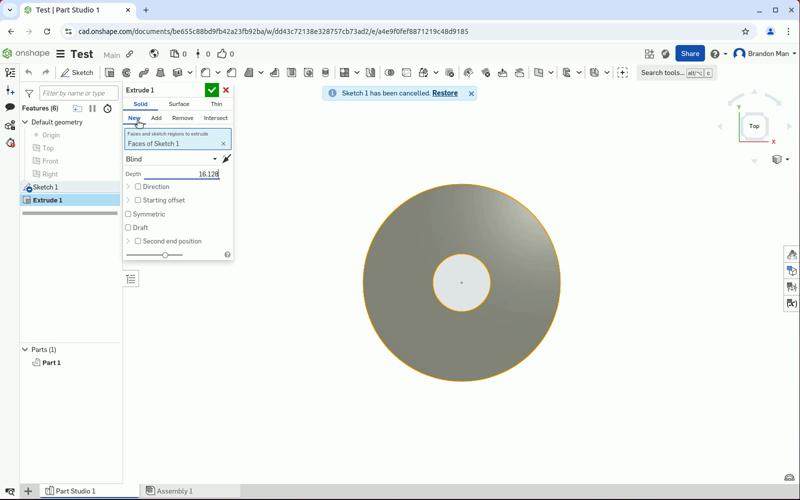
key(enter)
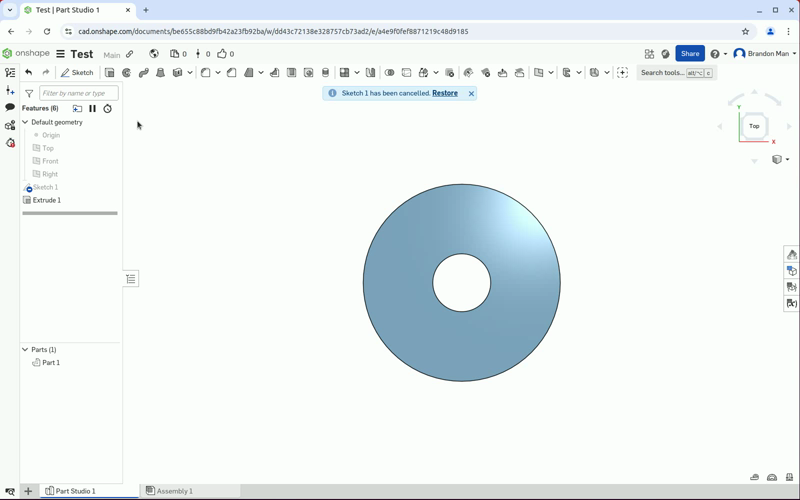
key(shift+h)
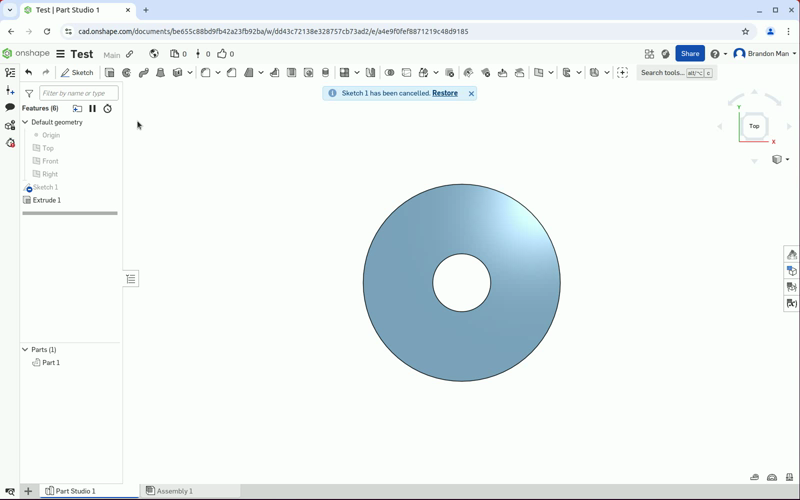
key(shift+h)
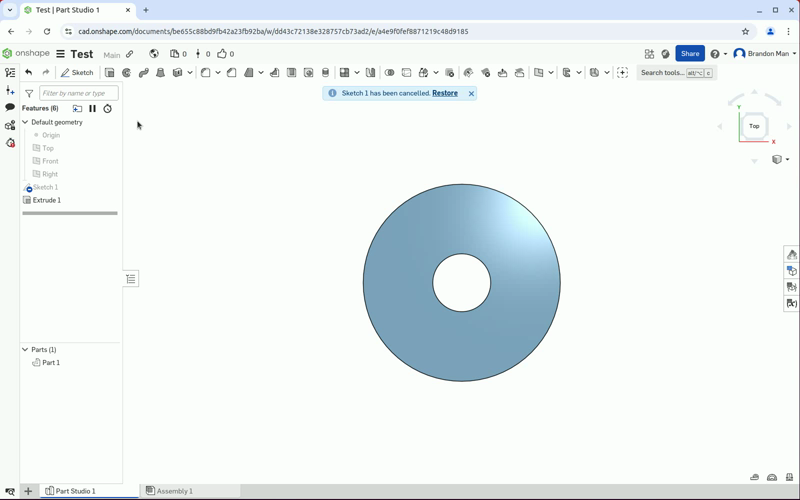
mouse_move(73, 189)
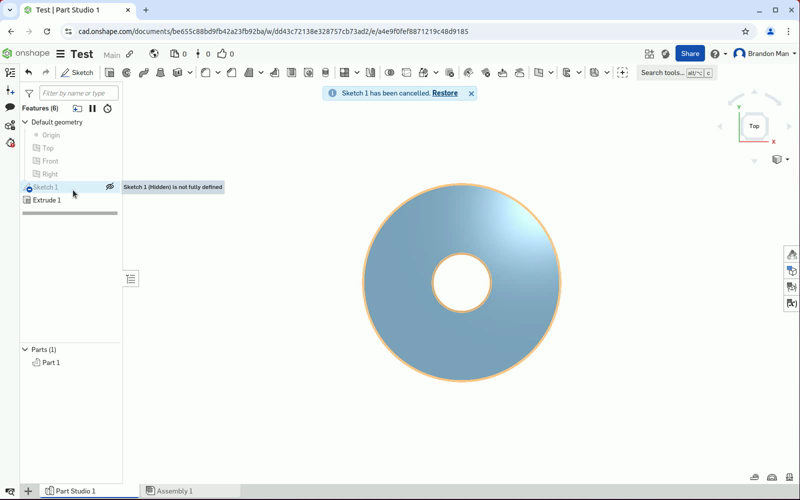
click(73, 189)
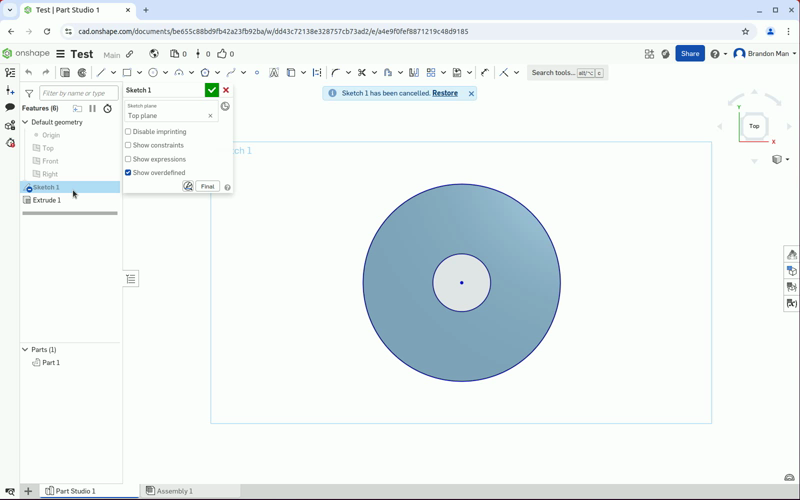
mouse_move(229, 92)
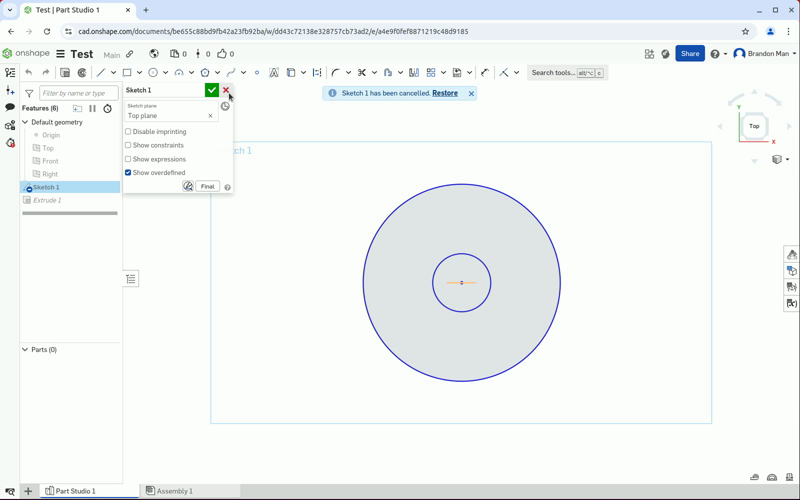
click(229, 92)
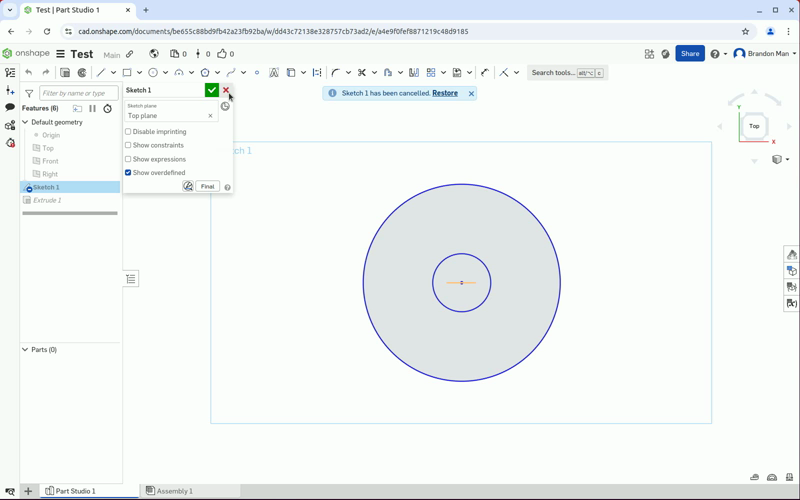
key(shift+s)
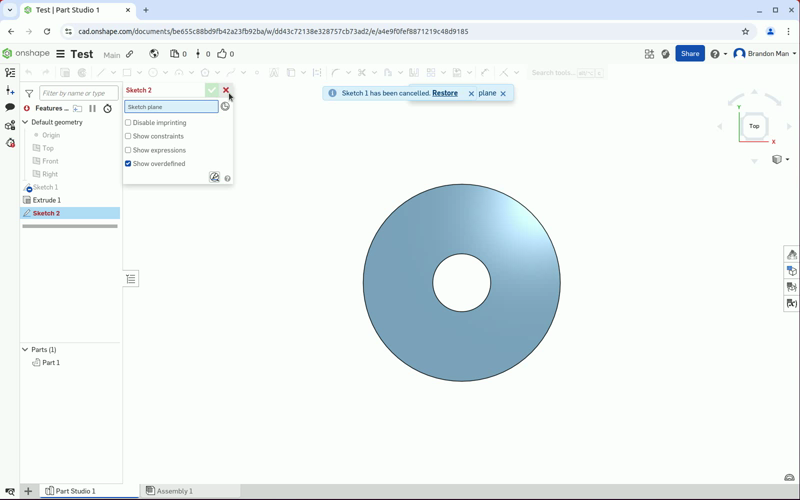
mouse_move(73, 150)
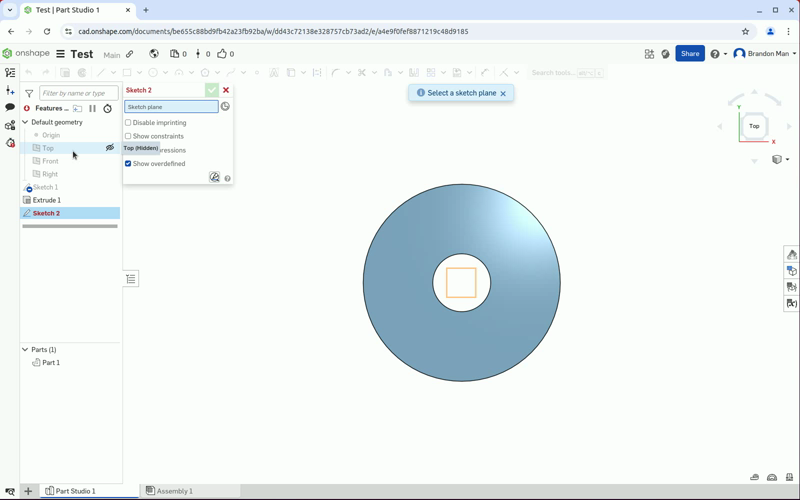
click(73, 150)
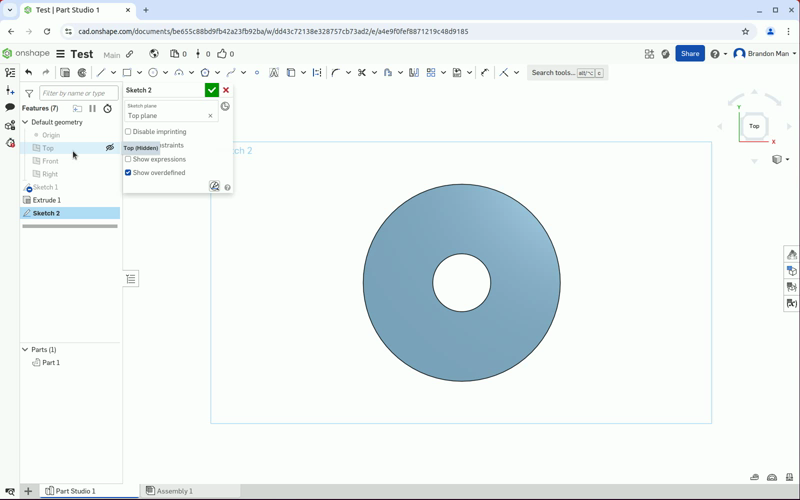
mouse_move(73, 352)
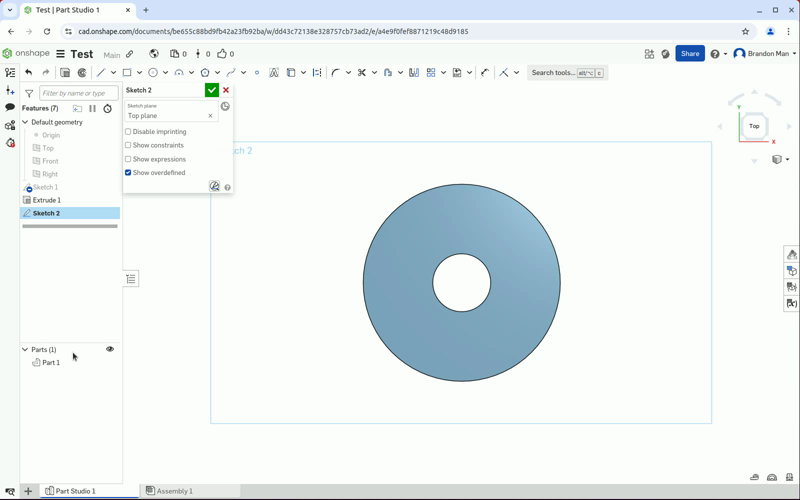
key(y)
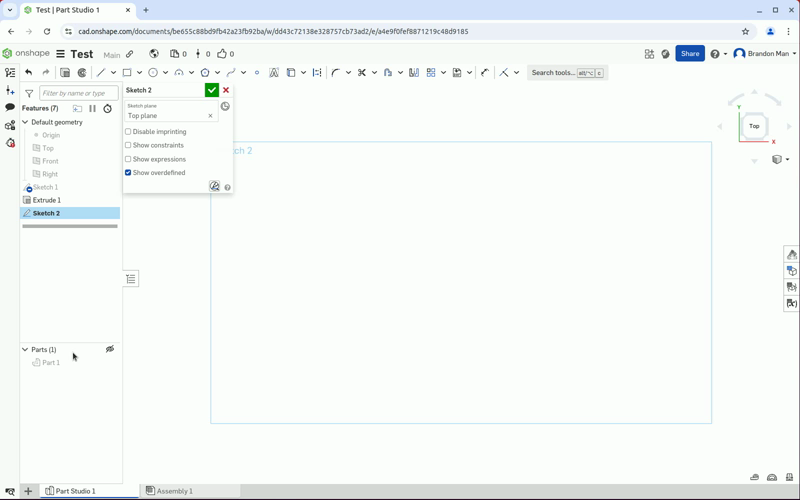
key(c)
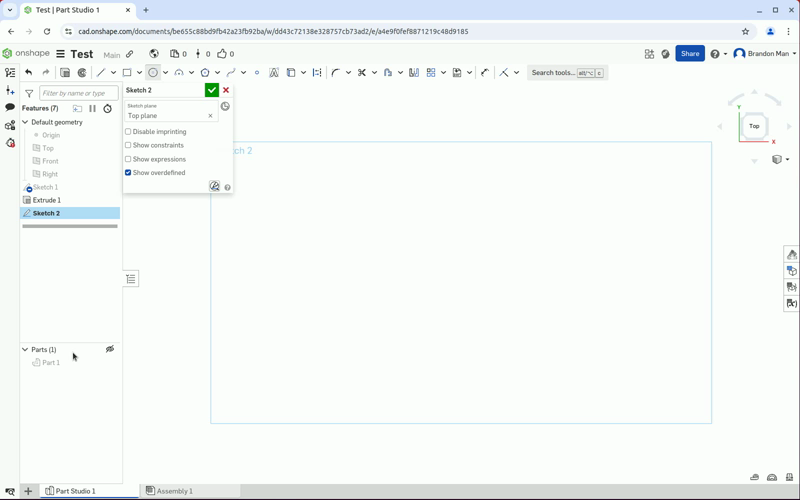
key_down(shift)
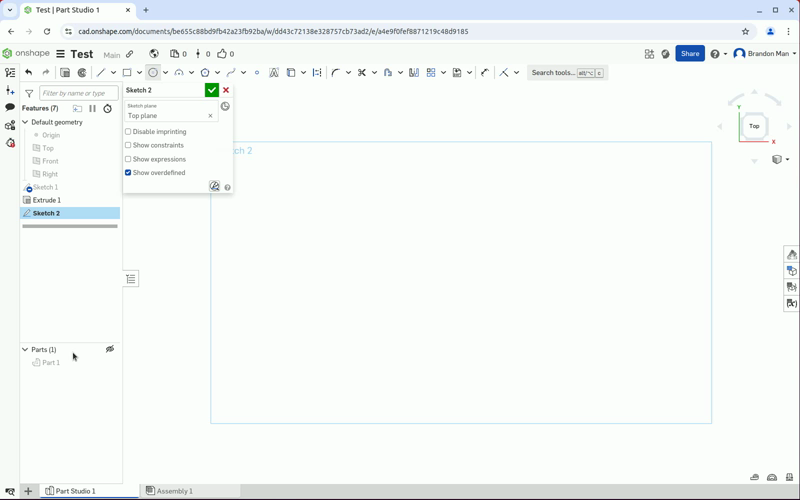
mouse_move(461, 282)
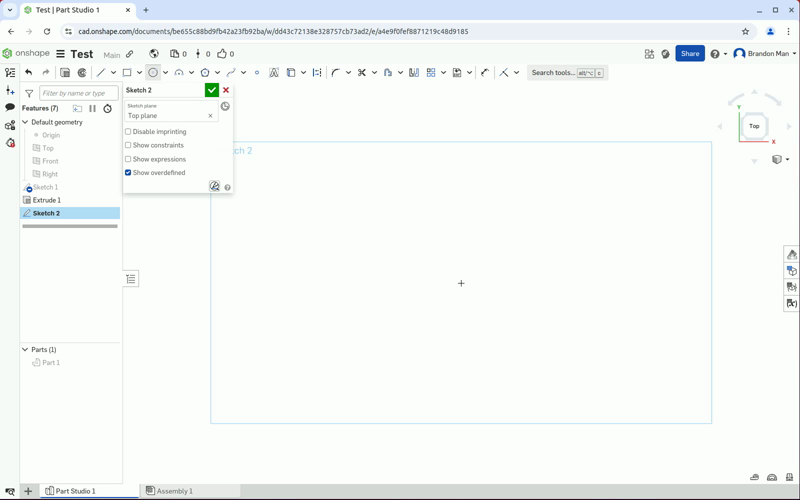
click(461, 282)
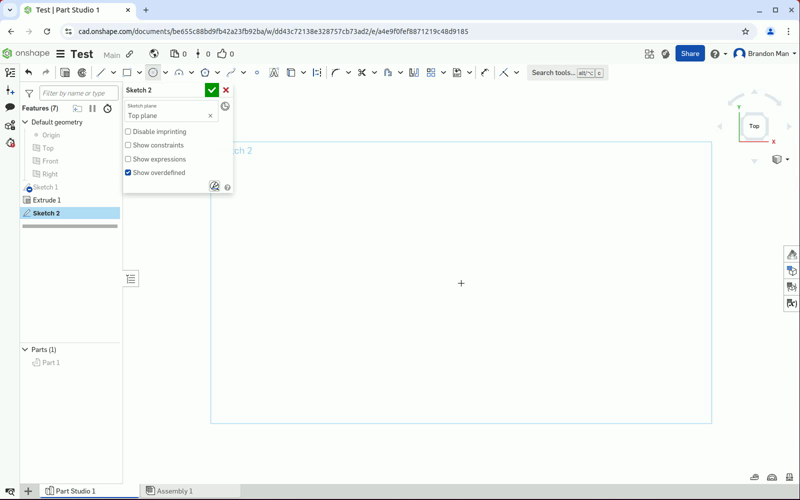
key_up(shift)
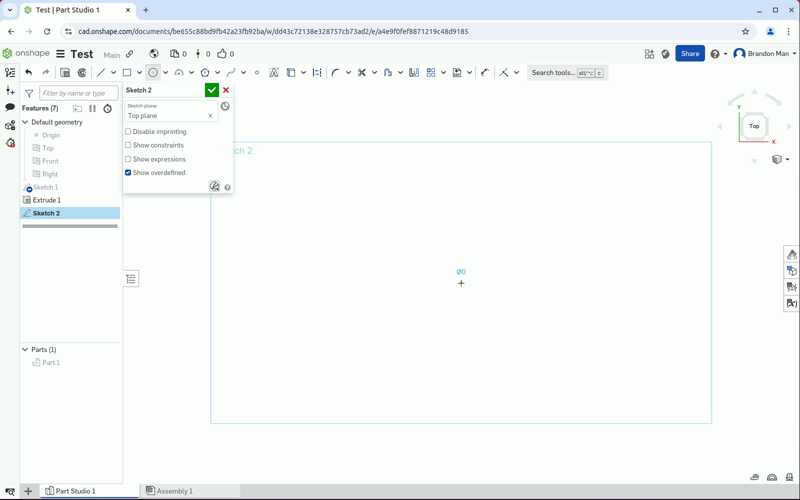
mouse_move(574, 282)
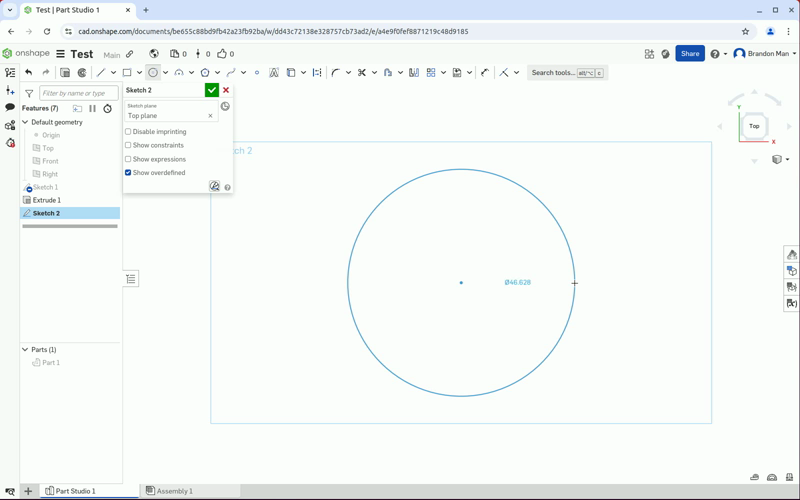
click(574, 282)
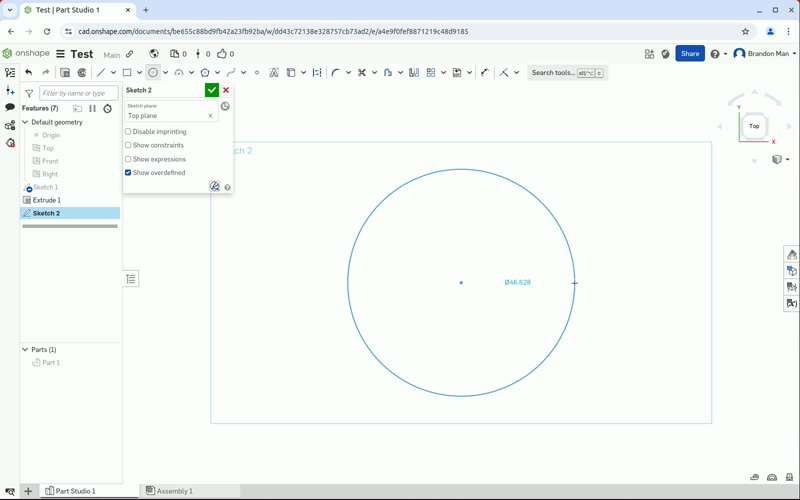
key(esc)
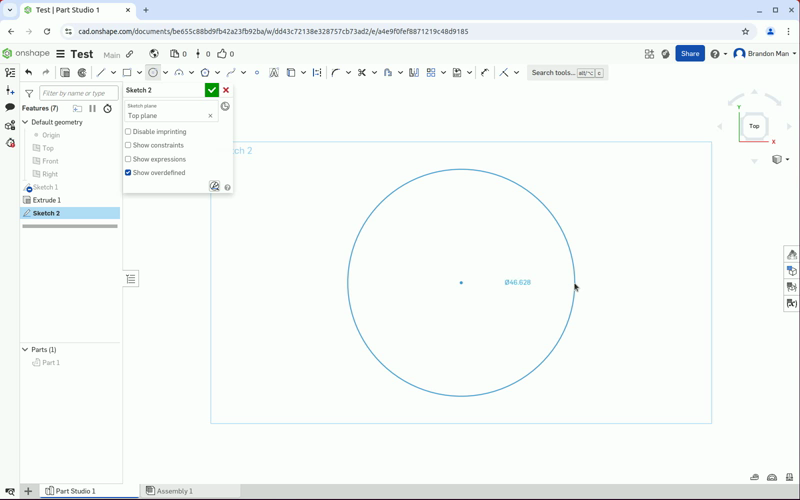
key(c)
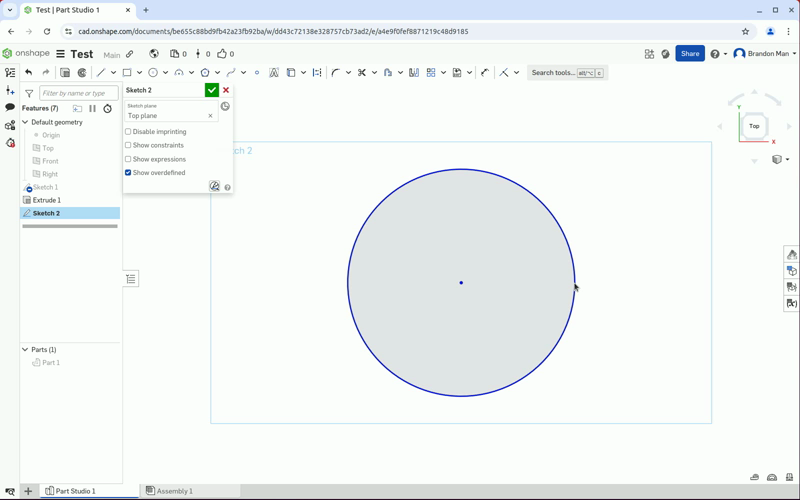
key_down(shift)
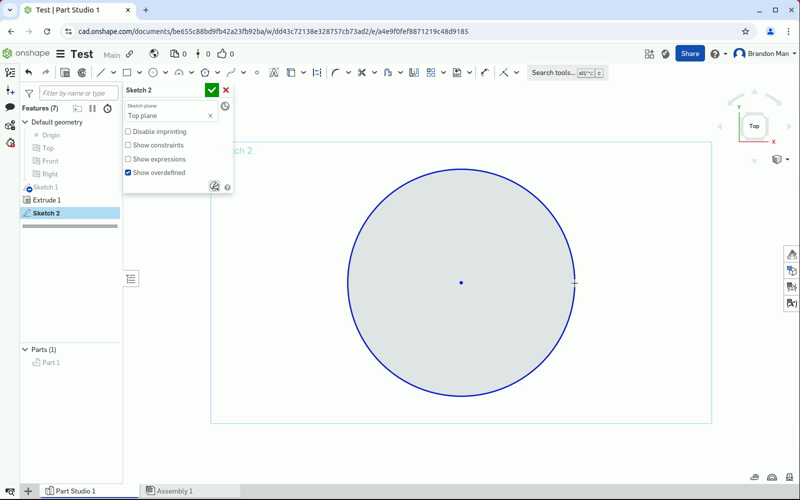
mouse_move(461, 282)
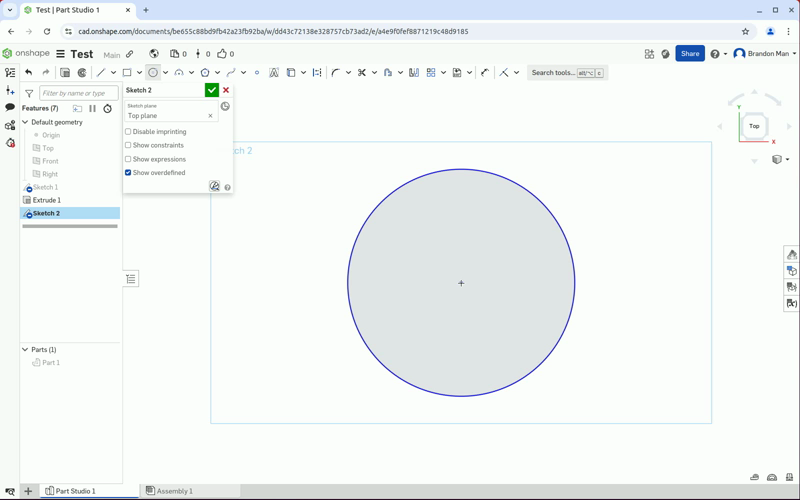
click(461, 282)
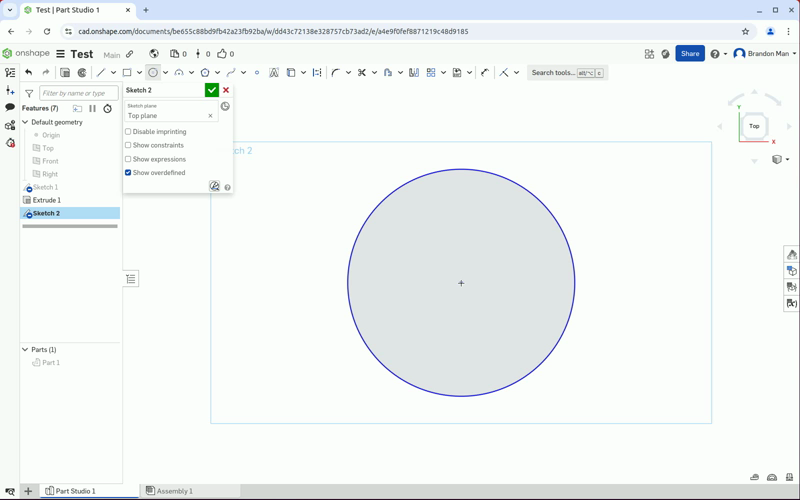
key_up(shift)
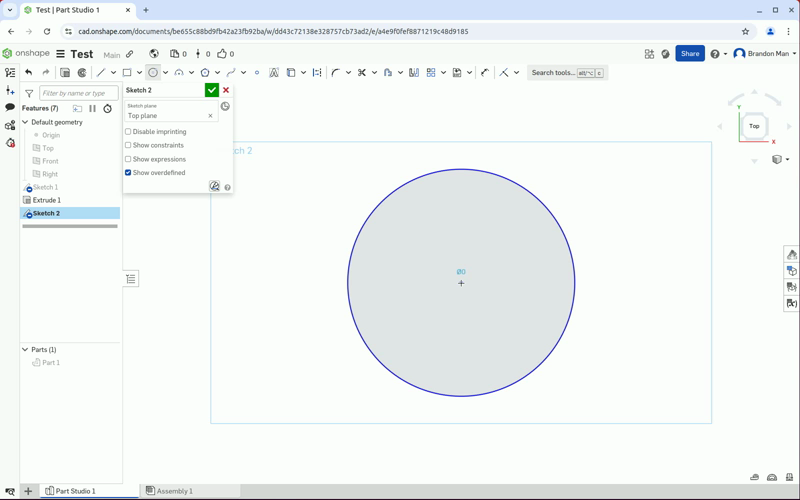
mouse_move(558, 282)
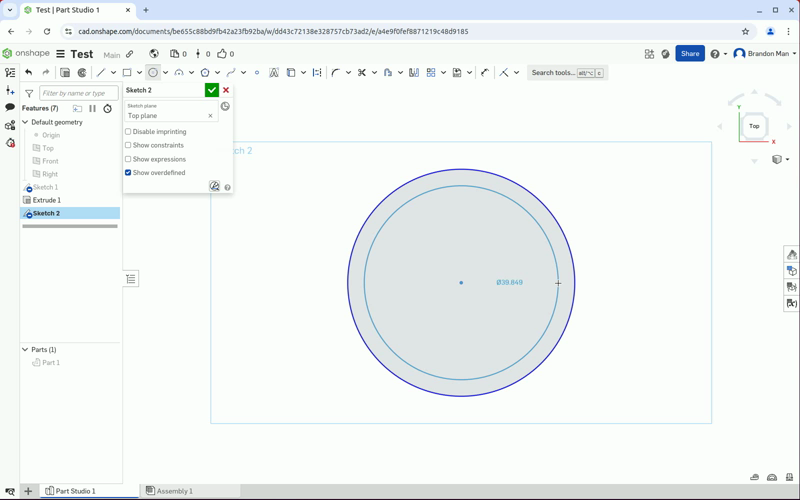
click(558, 282)
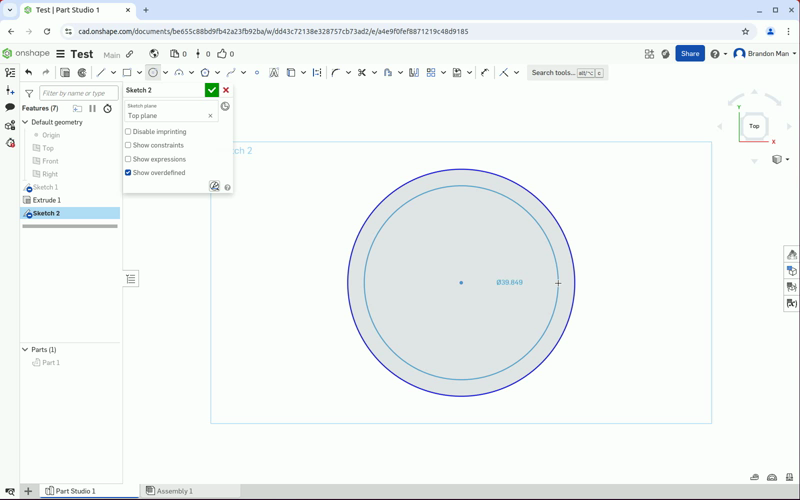
key(esc)
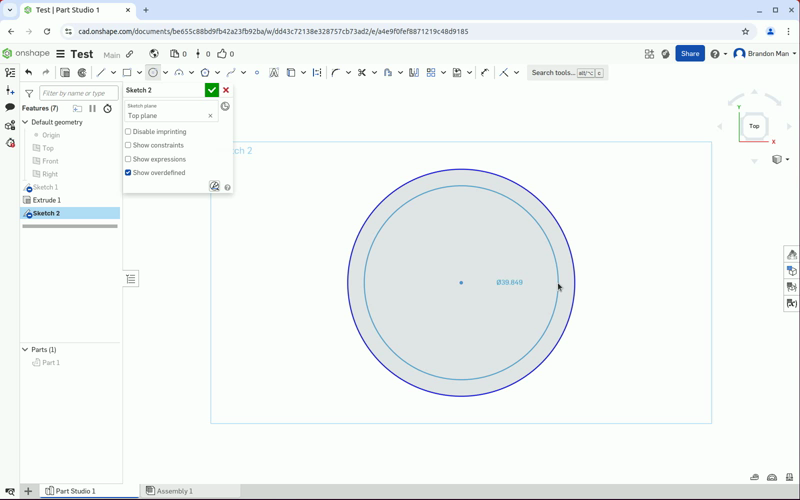
mouse_move(552, 334)
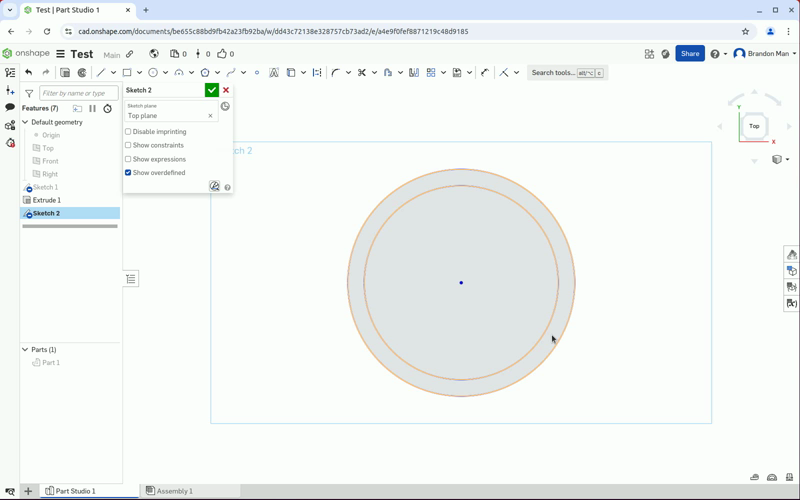
click(552, 334)
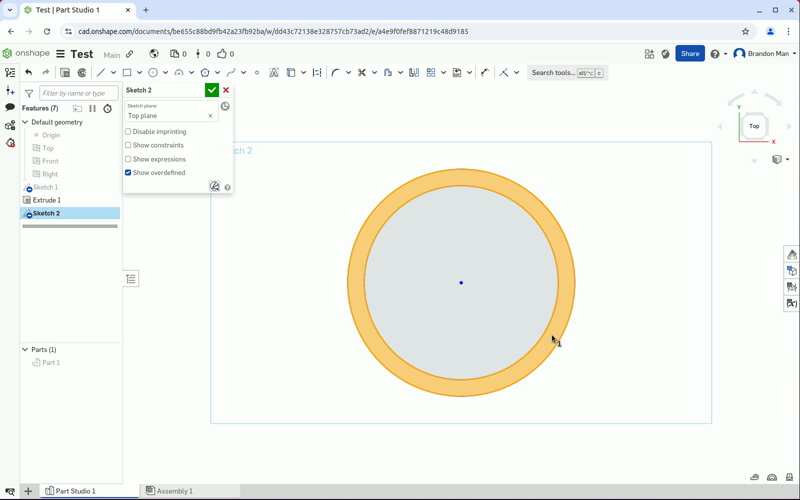
mouse_move(73, 352)
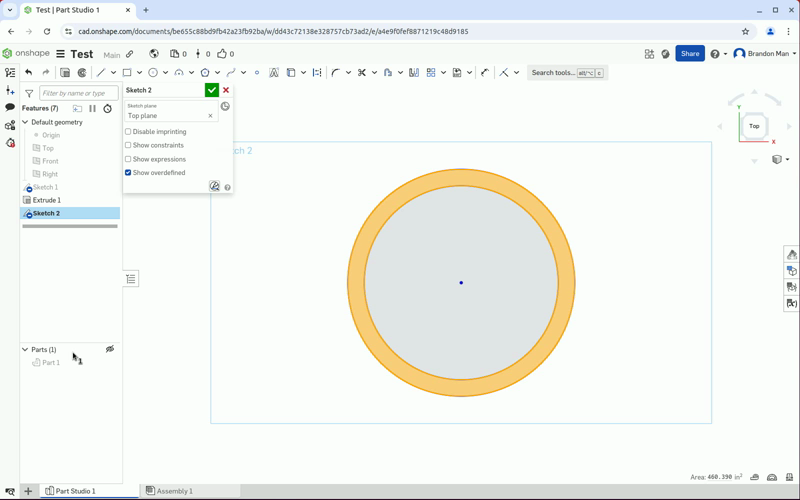
key(shift+y)
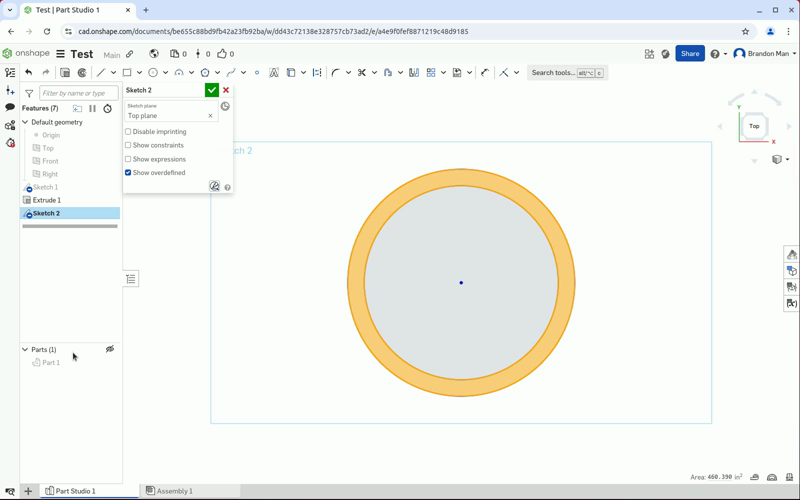
key(shift+e)
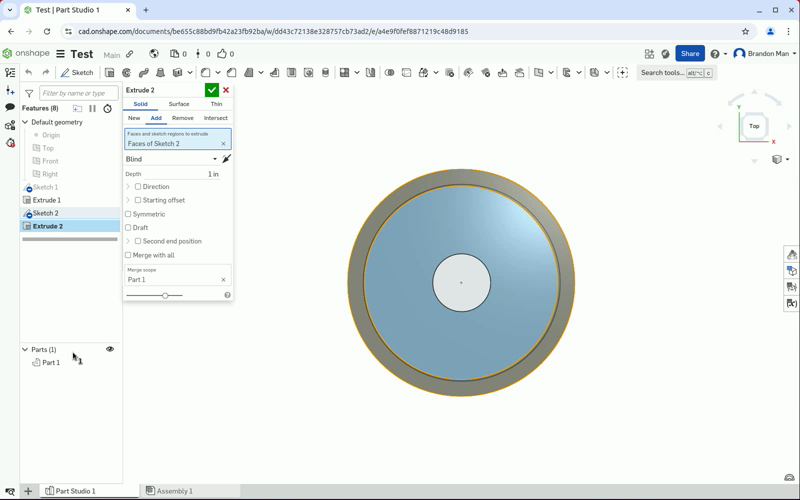
mouse_move(143, 106)
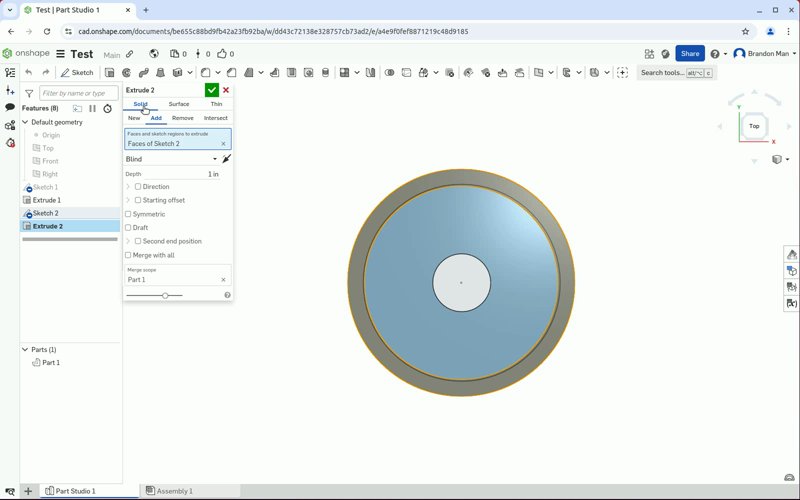
click(143, 106)
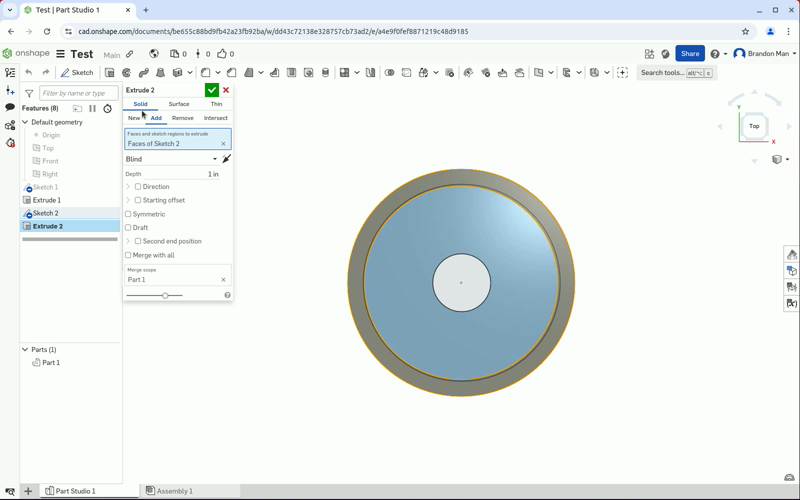
mouse_move(137, 120)
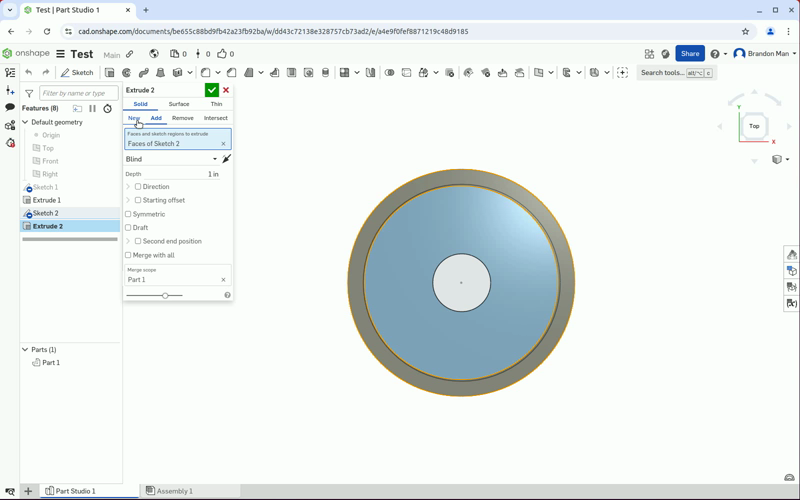
click(137, 120)
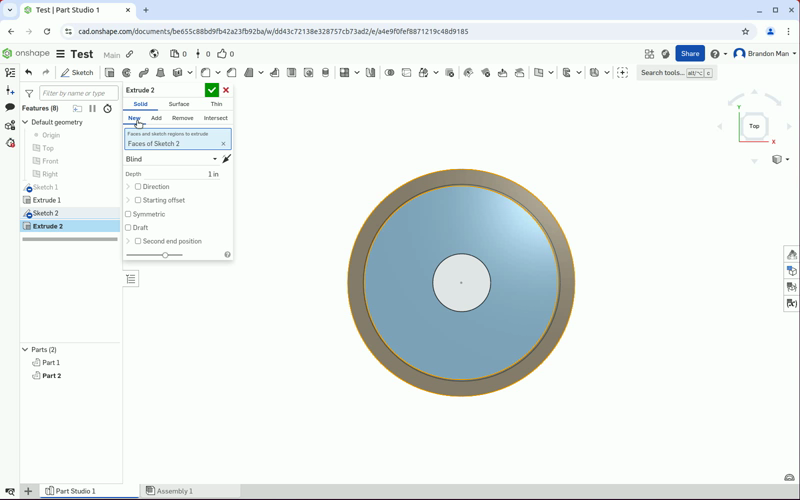
key(tab, 4)
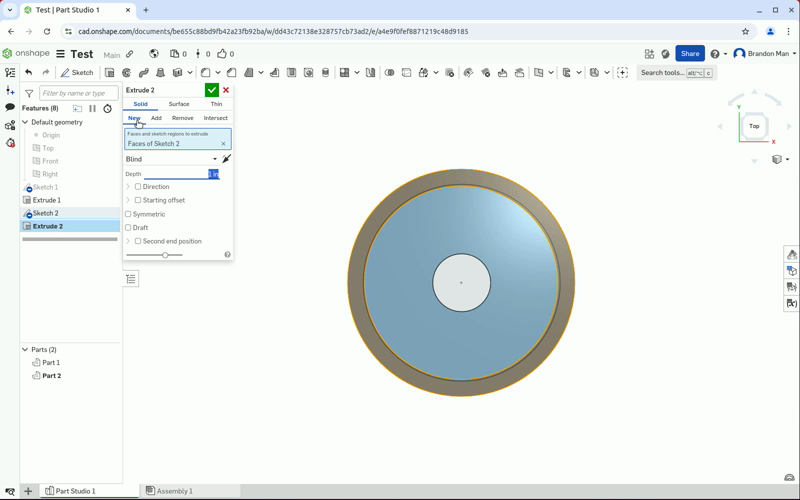
text(4.092)
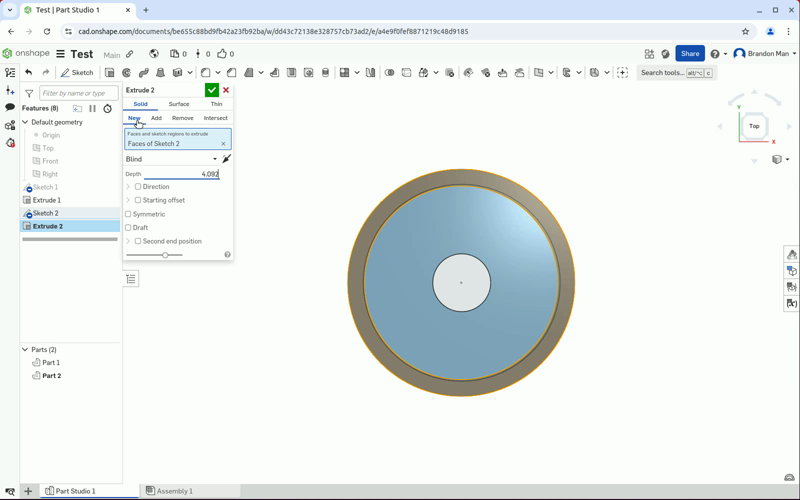
key(enter)
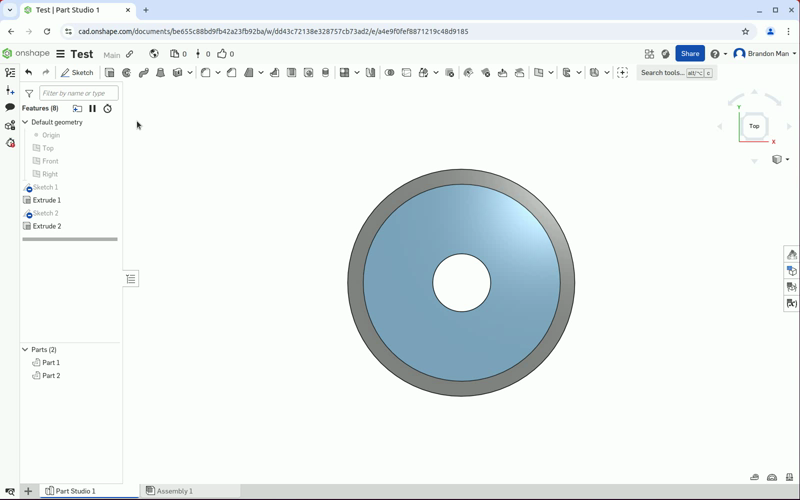
key(shift+h)
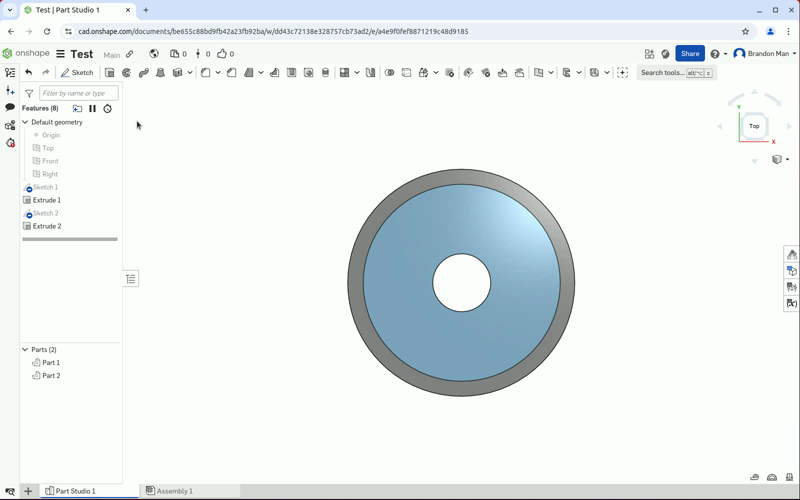
key(shift+h)
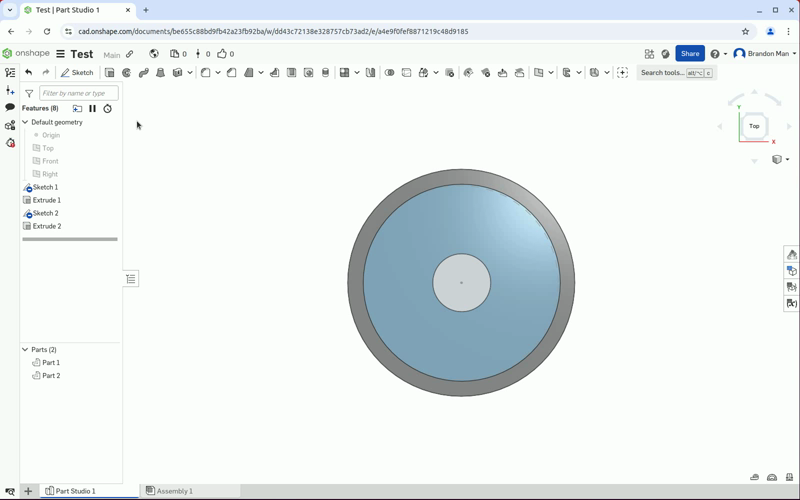
key(shift+7)
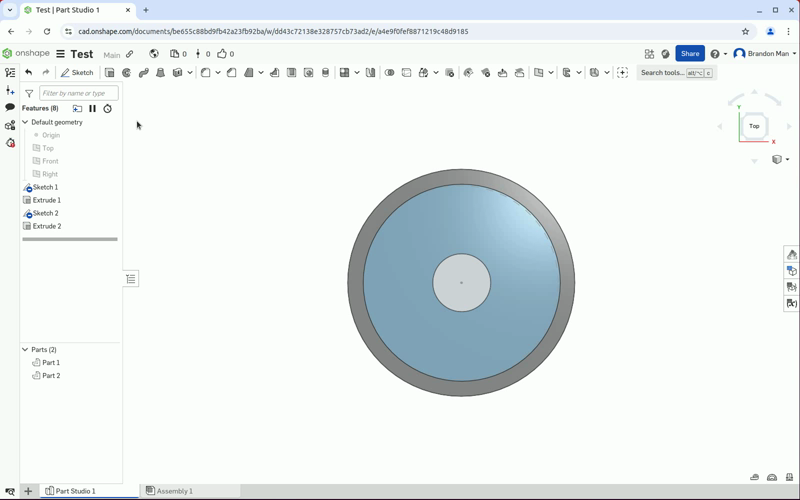
key(up, 3)
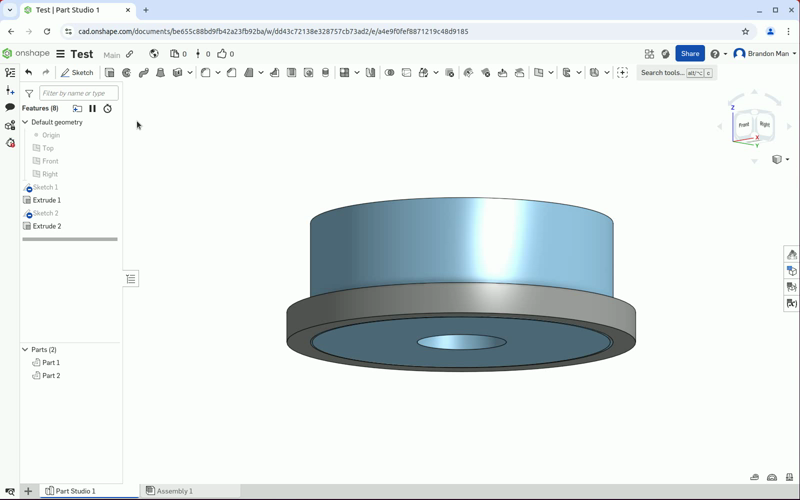
key(left, 3)
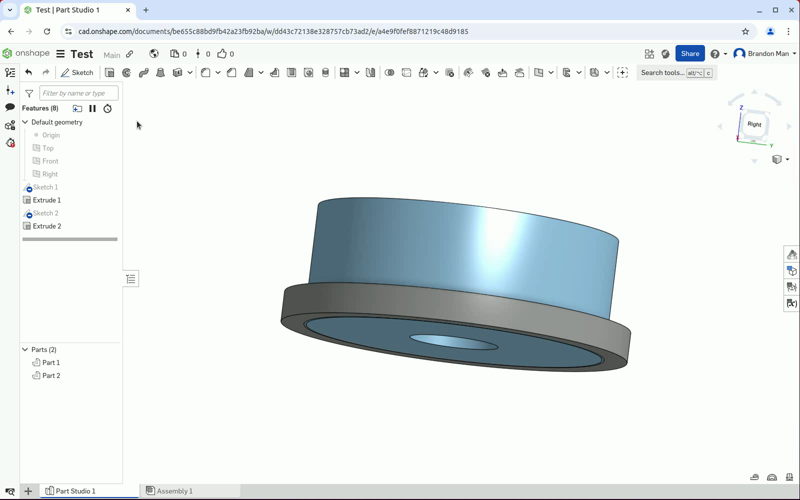
key(right, 3)
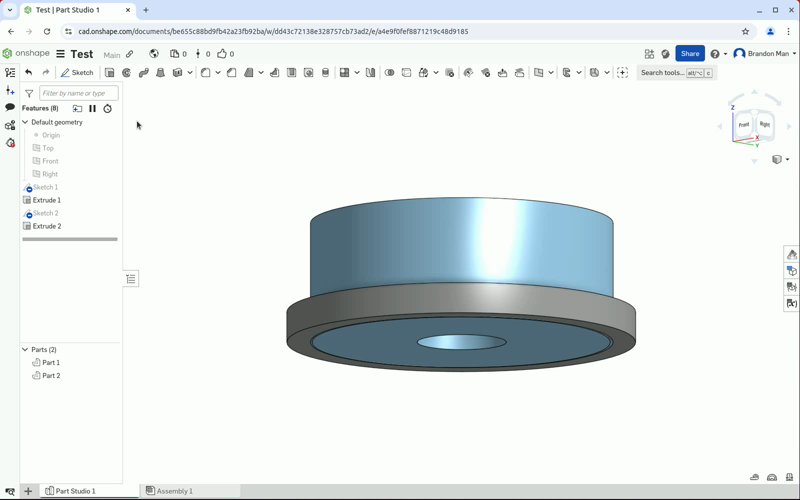
key(down, 3)
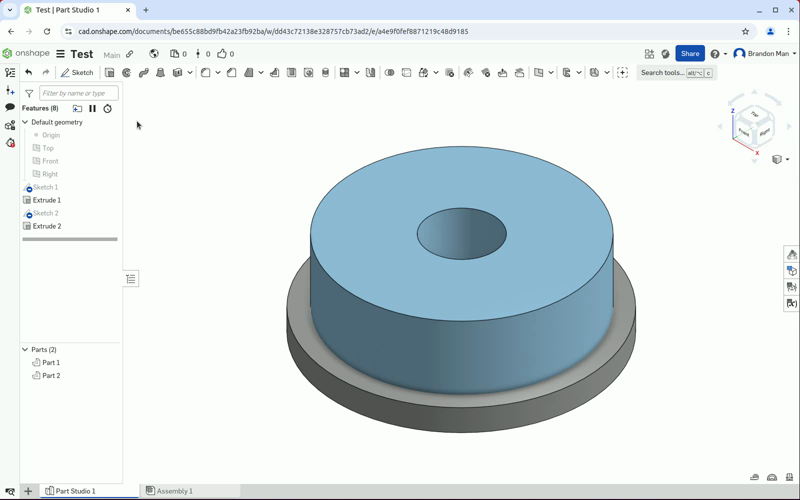
mouse_move(73, 189)
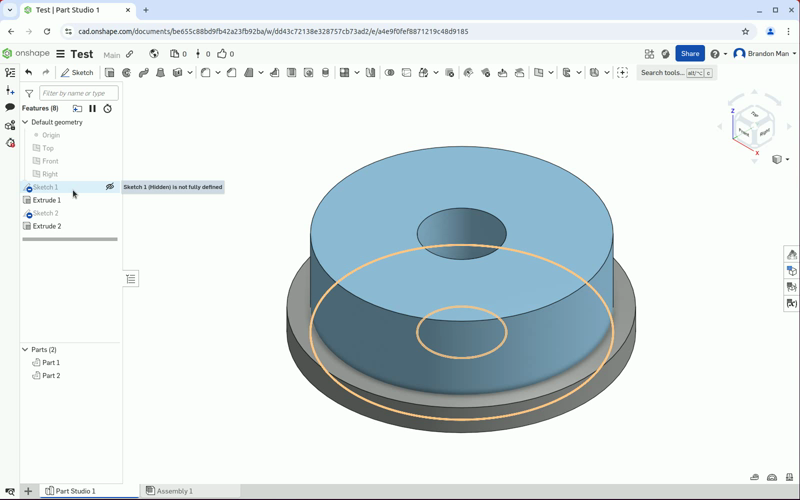
click(73, 189)